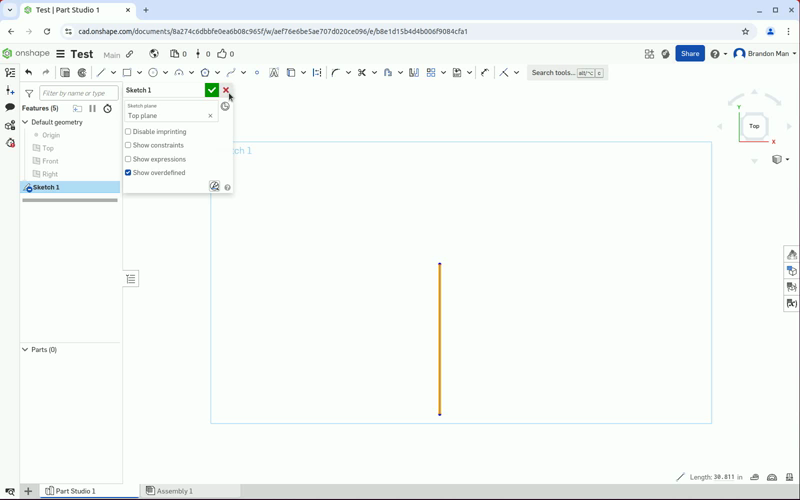
key(shift+h)
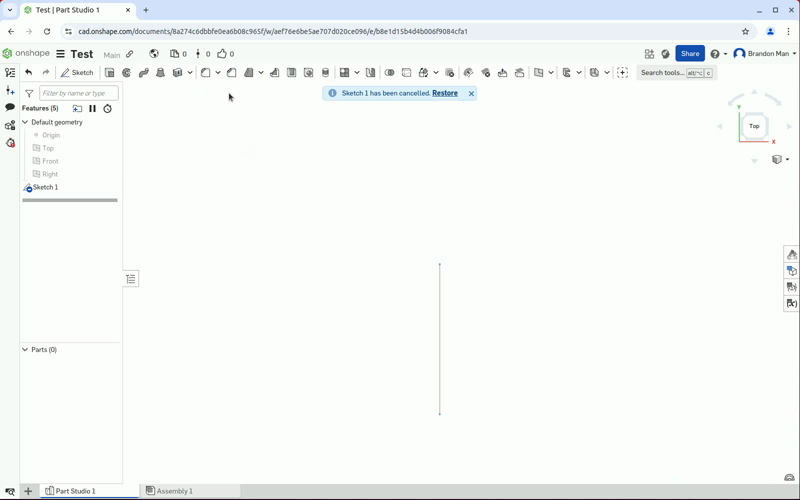
key(shift+s)
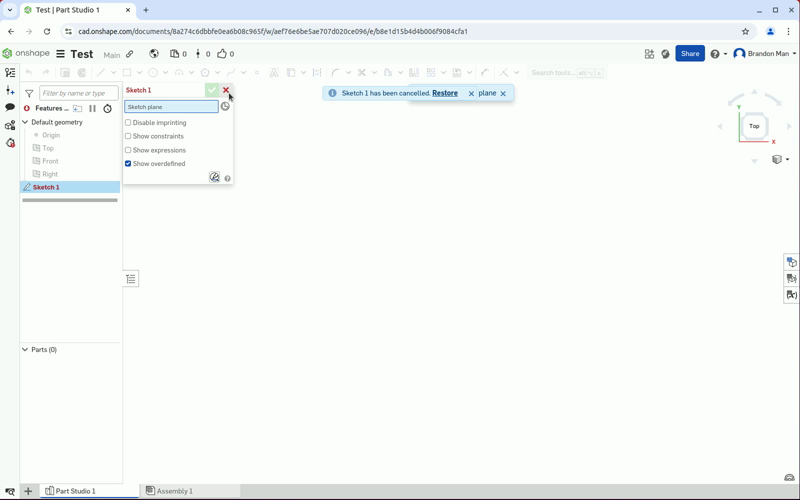
mouse_move(73, 150)
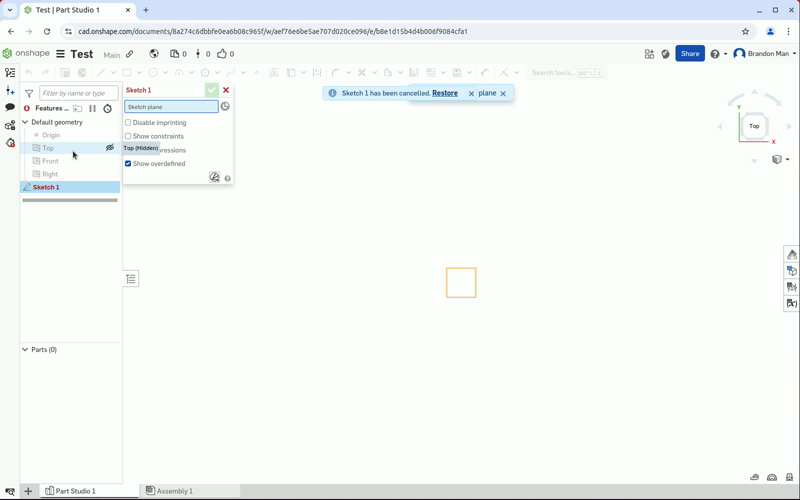
click(73, 150)
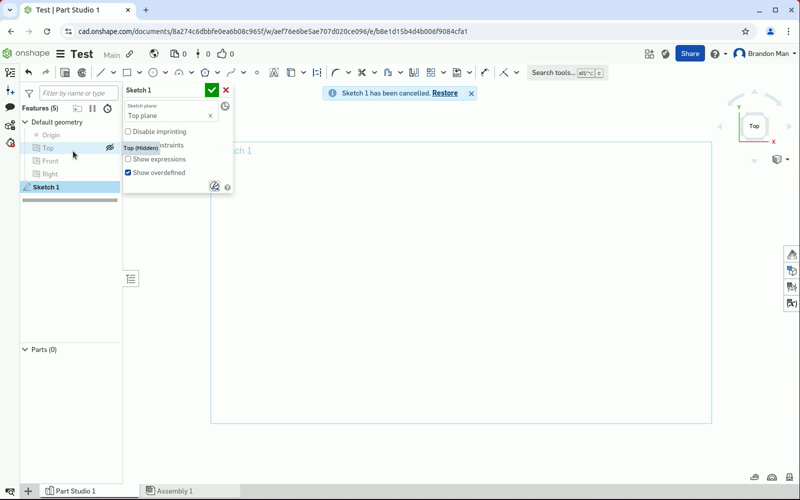
mouse_move(73, 352)
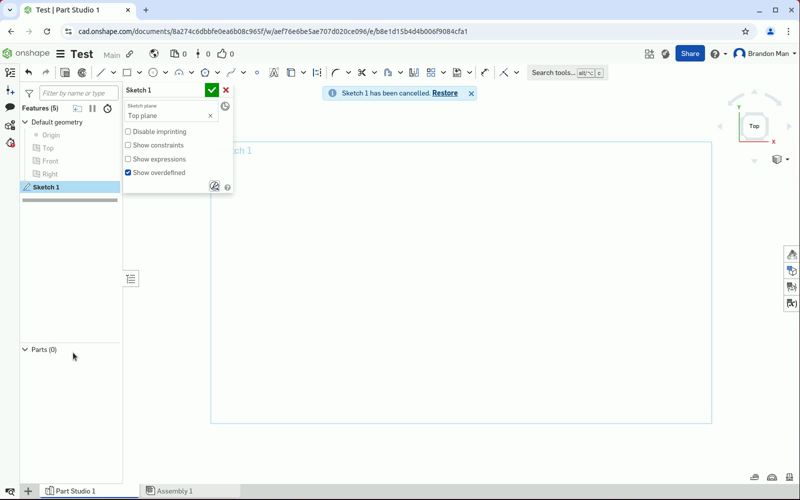
key(y)
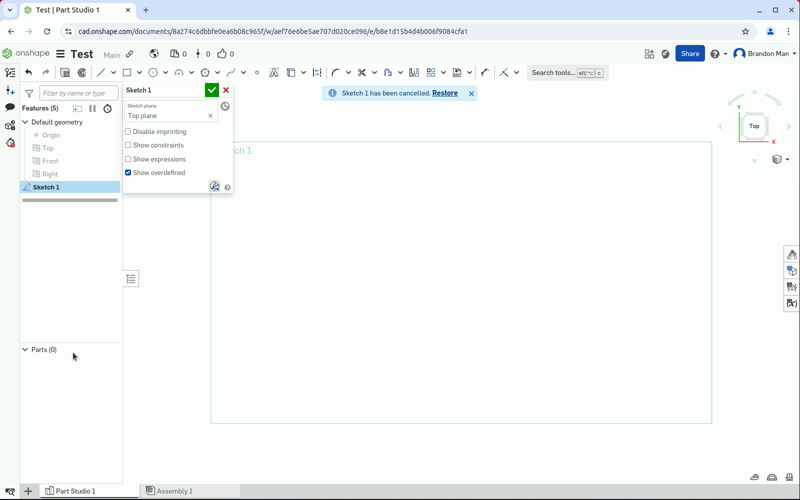
key(c)
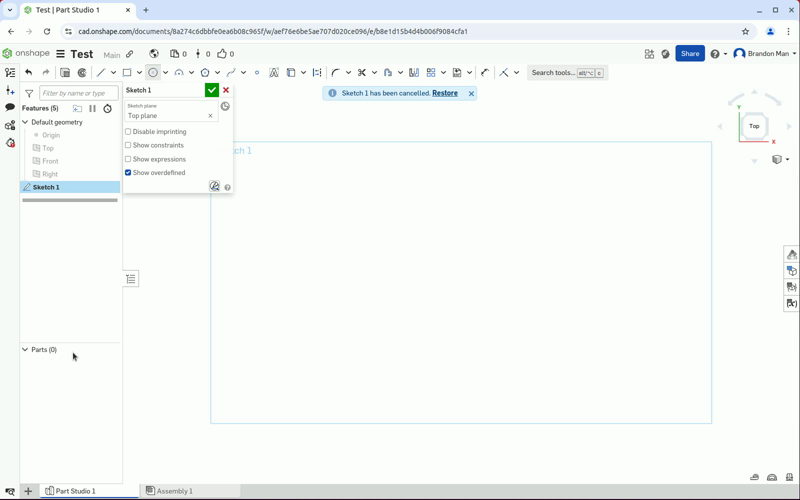
key_down(shift)
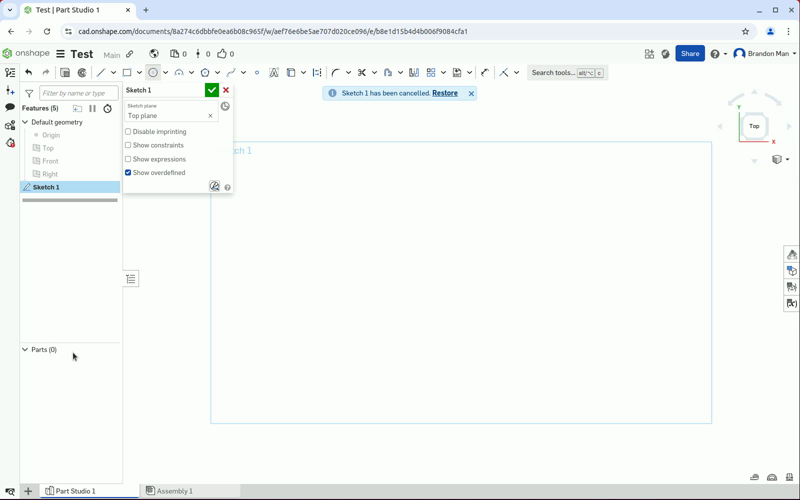
mouse_move(461, 282)
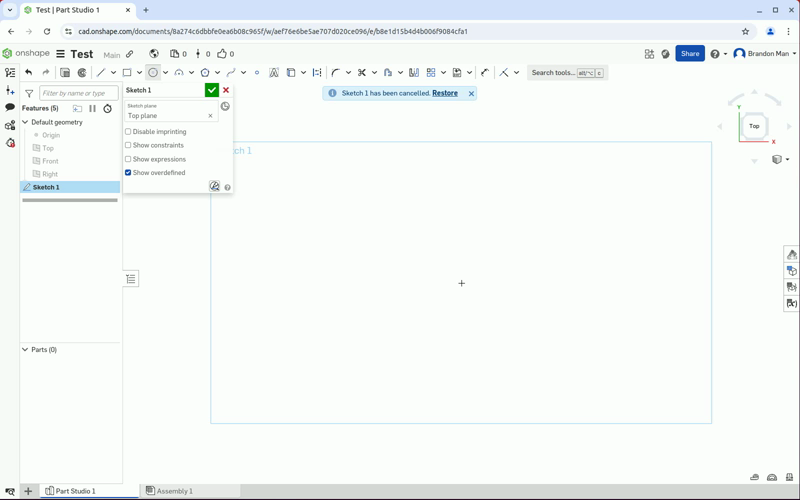
click(461, 282)
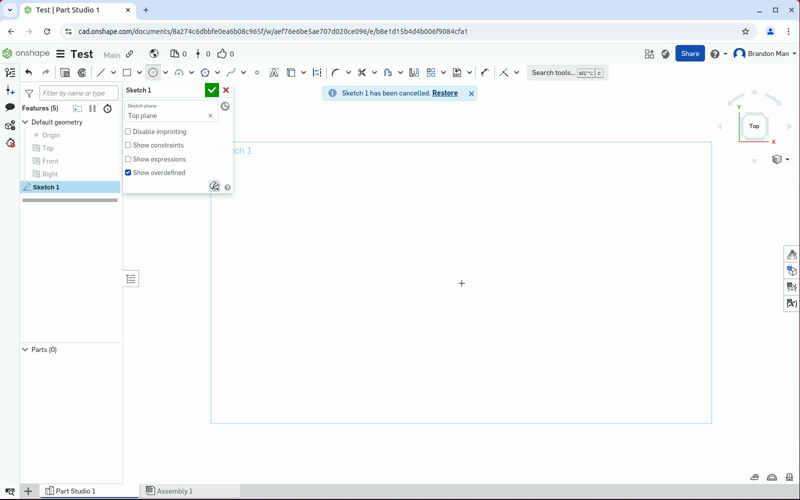
key_up(shift)
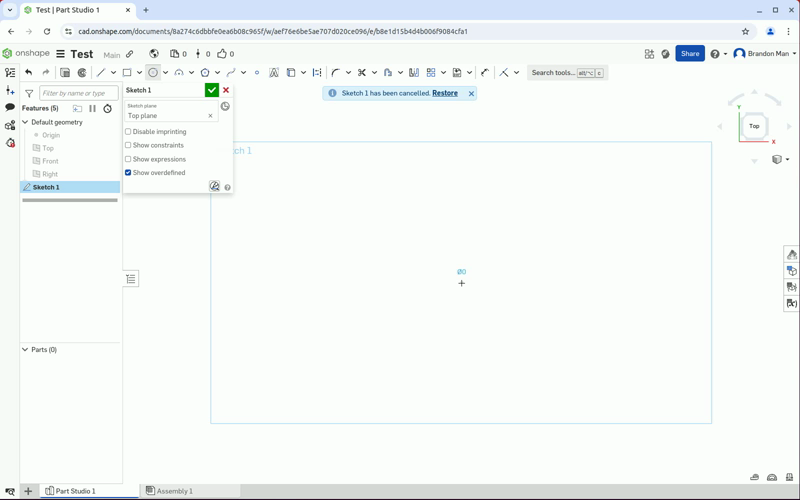
mouse_move(553, 282)
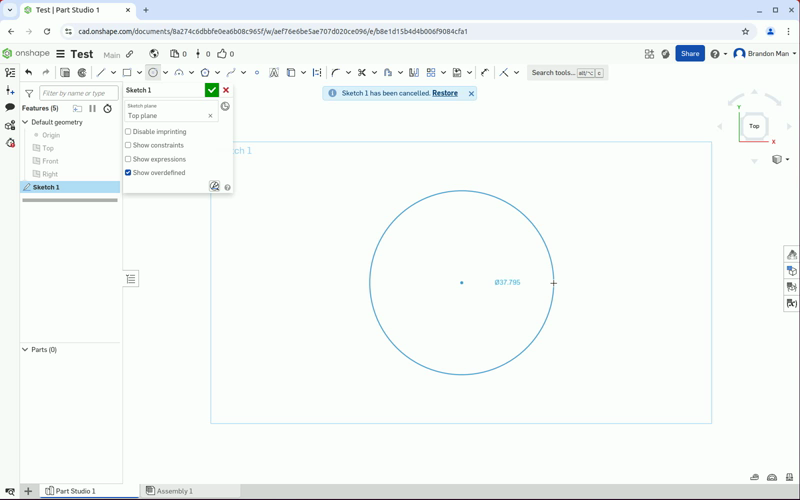
click(553, 282)
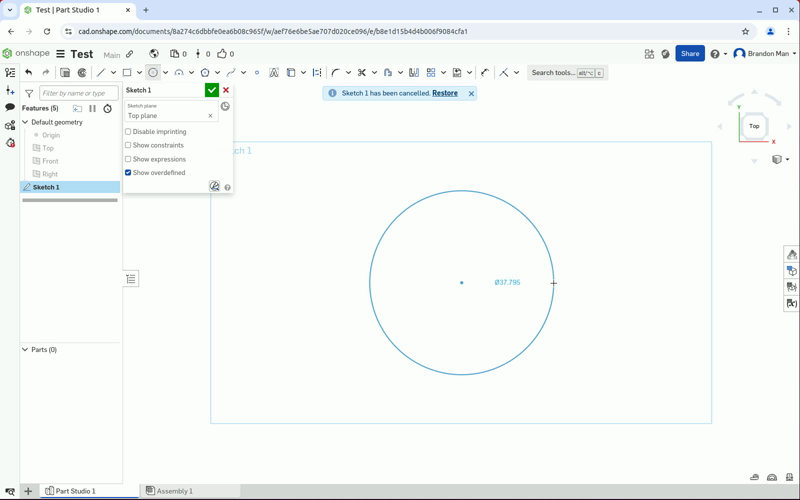
key(esc)
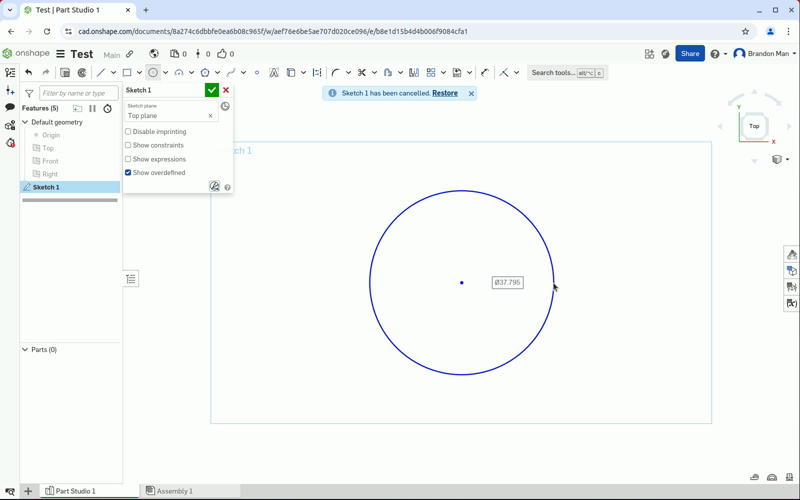
mouse_move(442, 337)
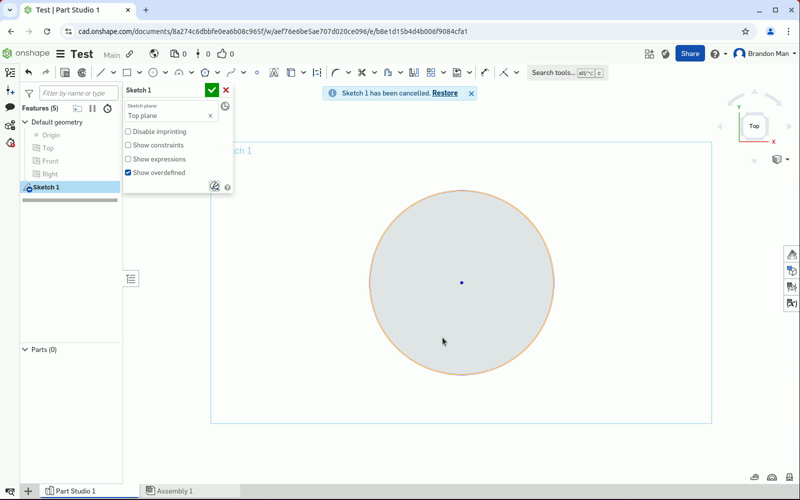
click(442, 337)
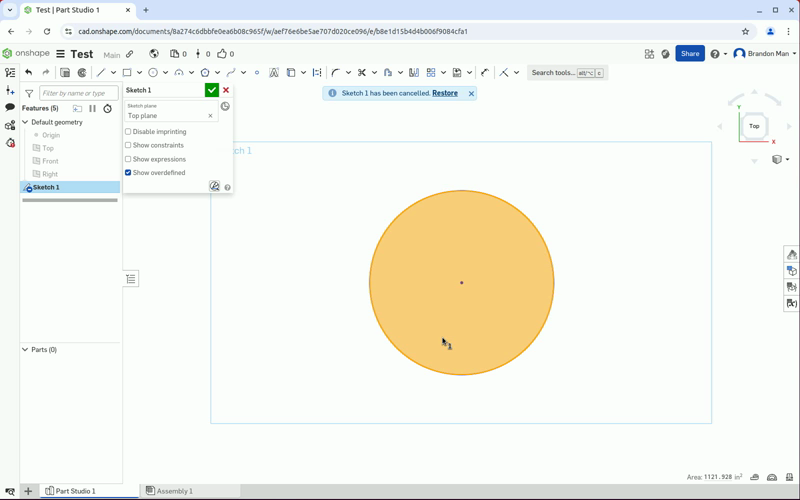
mouse_move(73, 352)
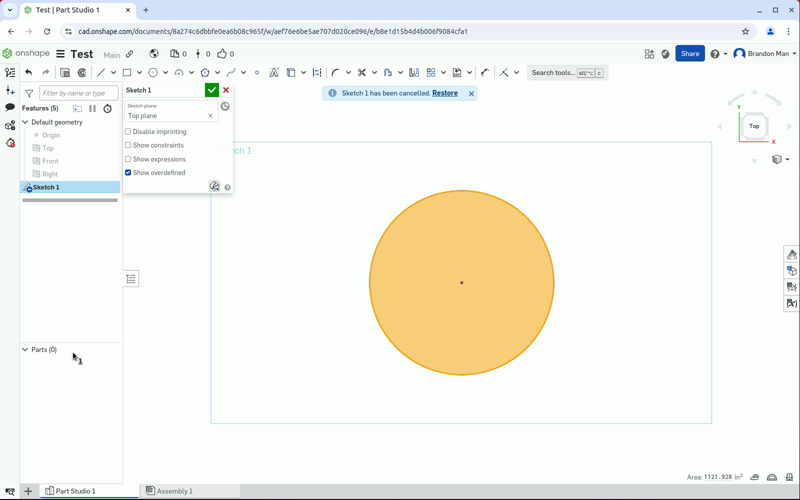
key(shift+y)
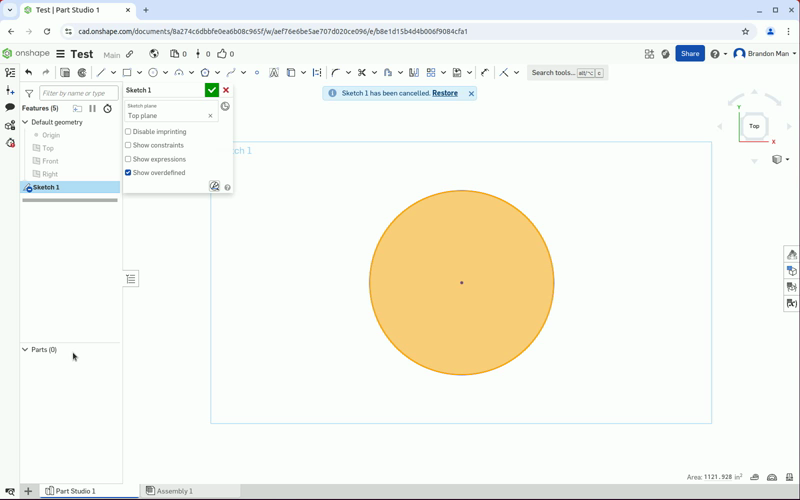
key(shift+e)
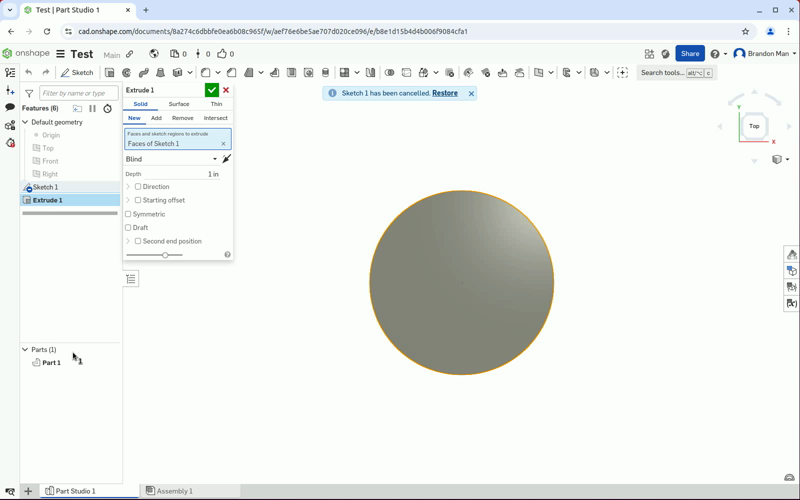
mouse_move(143, 106)
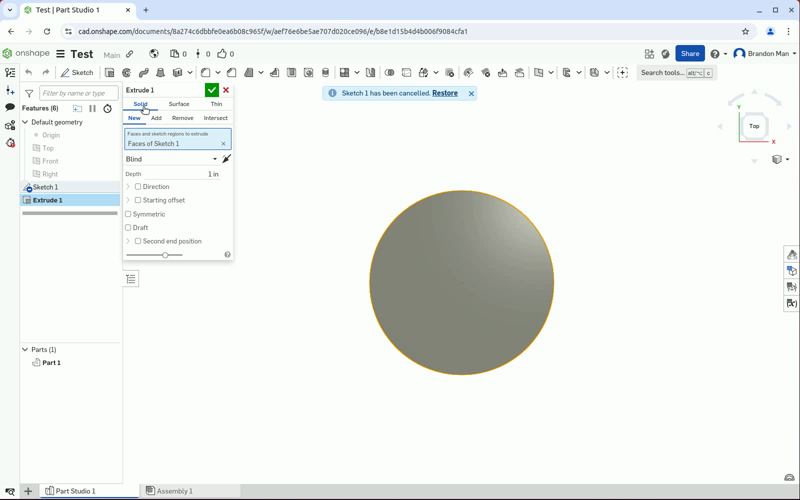
click(143, 106)
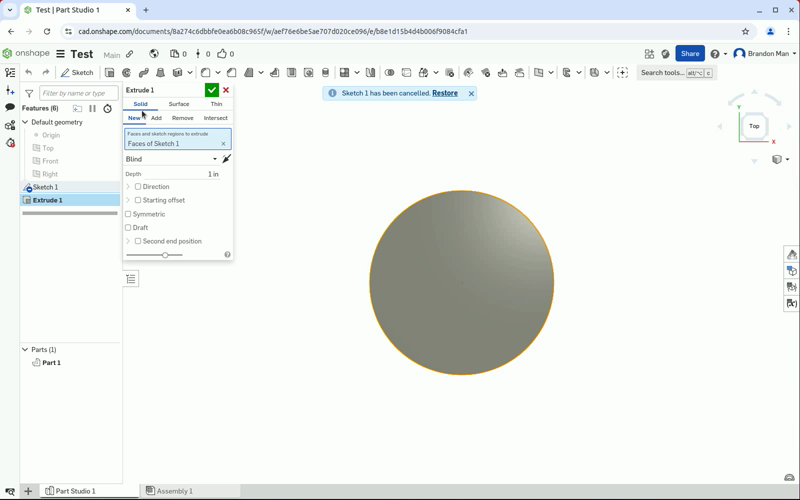
mouse_move(137, 120)
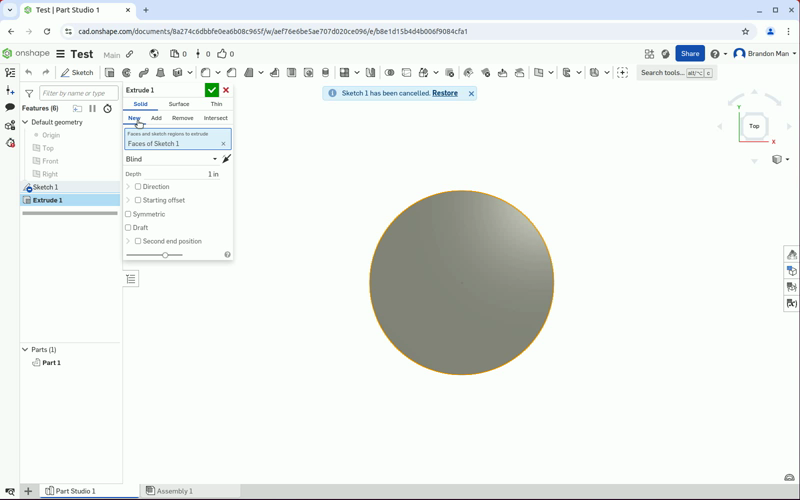
click(137, 120)
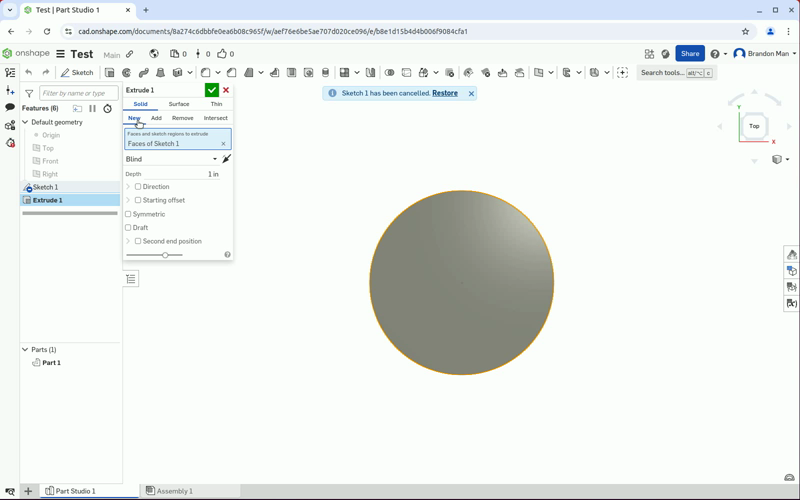
key(tab, 4)
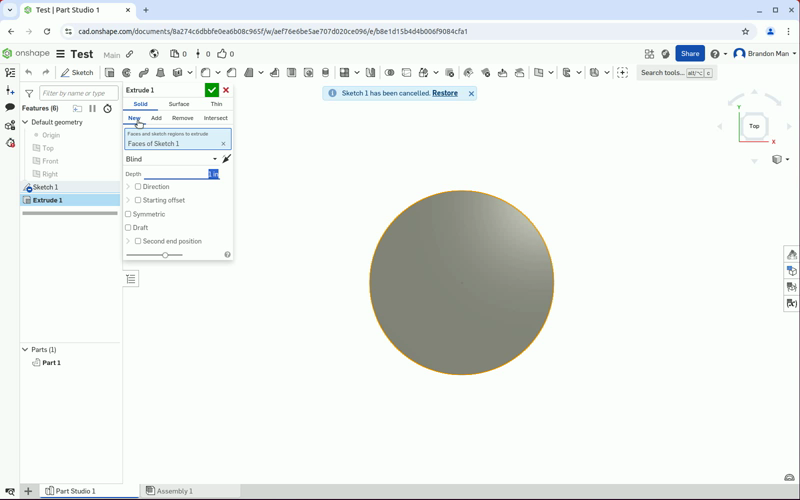
text(23.108)
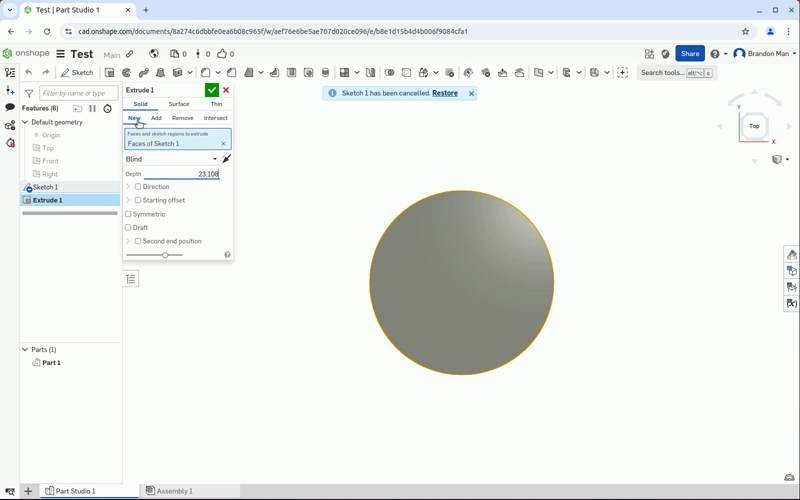
key(enter)
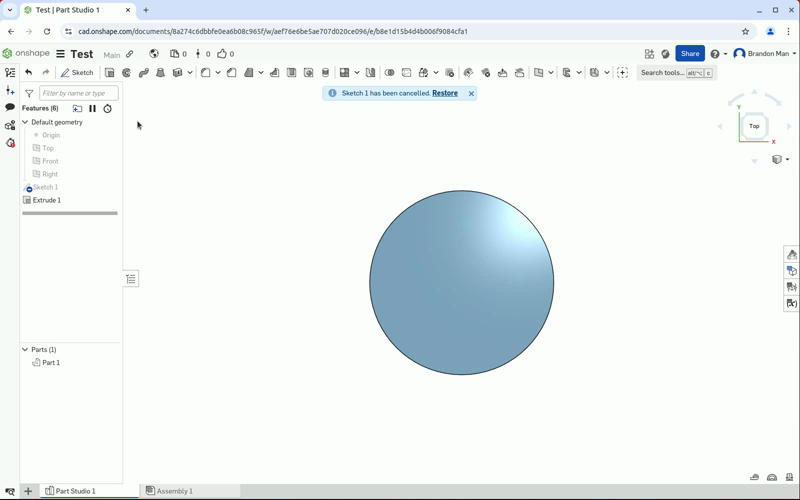
key(shift+h)
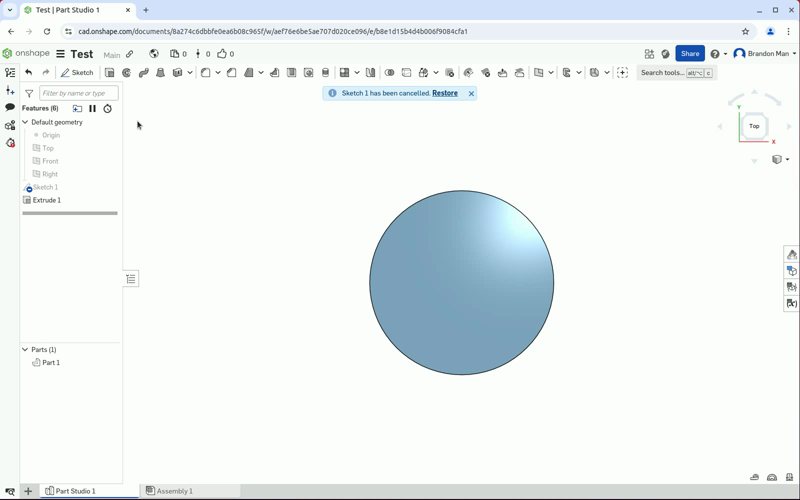
key(shift+h)
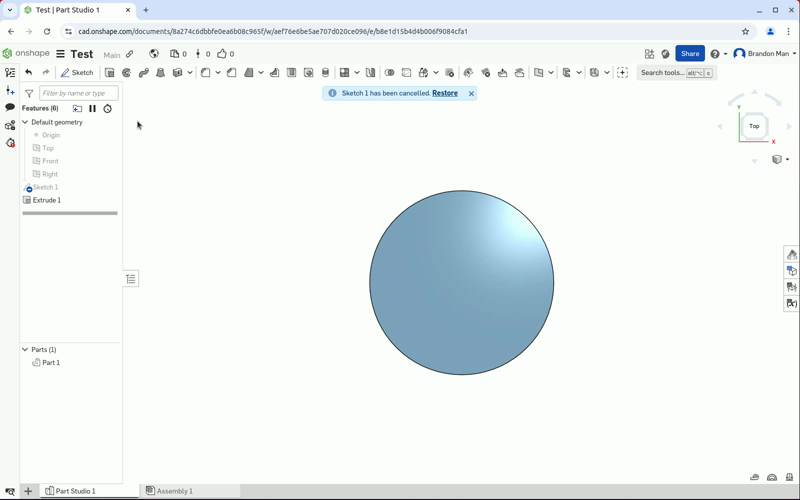
mouse_move(73, 189)
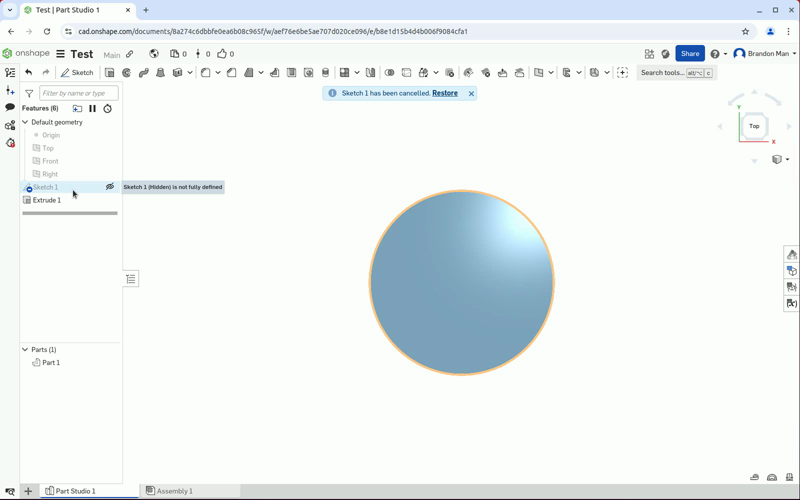
click(73, 189)
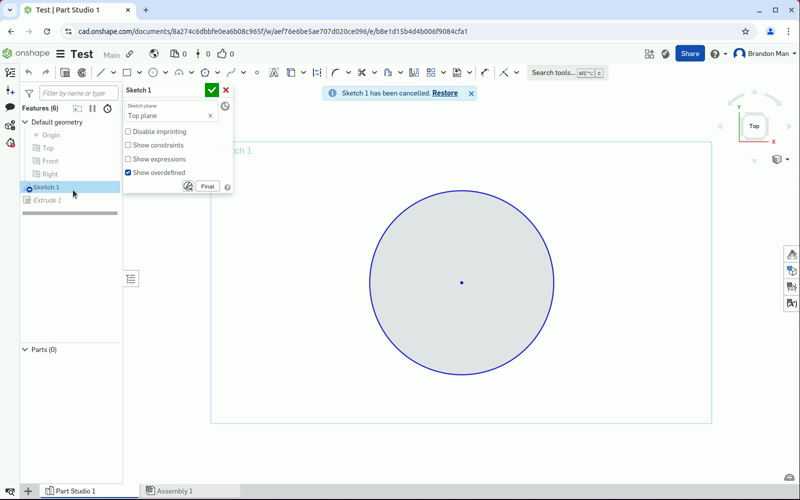
mouse_move(229, 92)
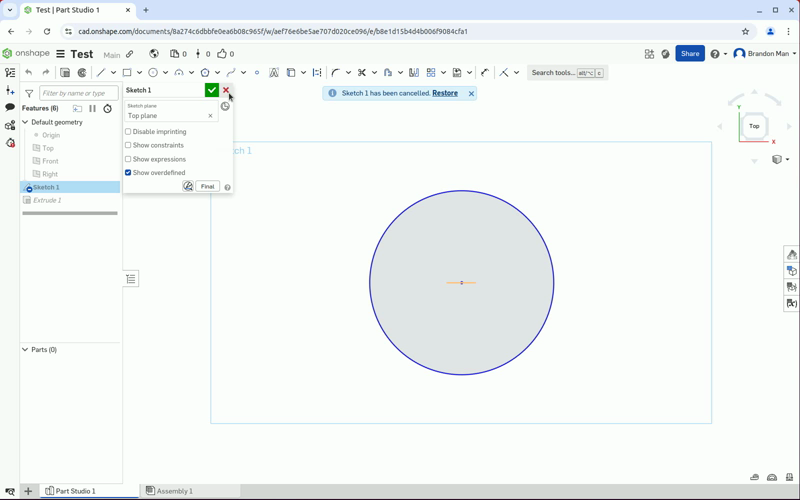
click(229, 92)
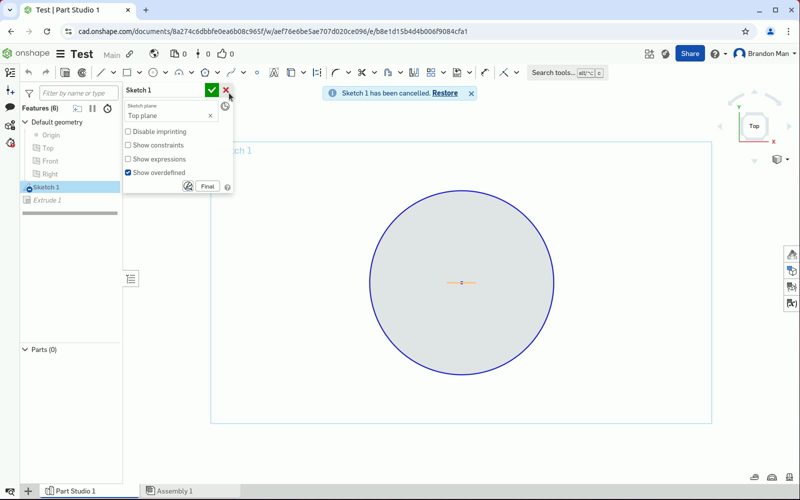
key(shift+s)
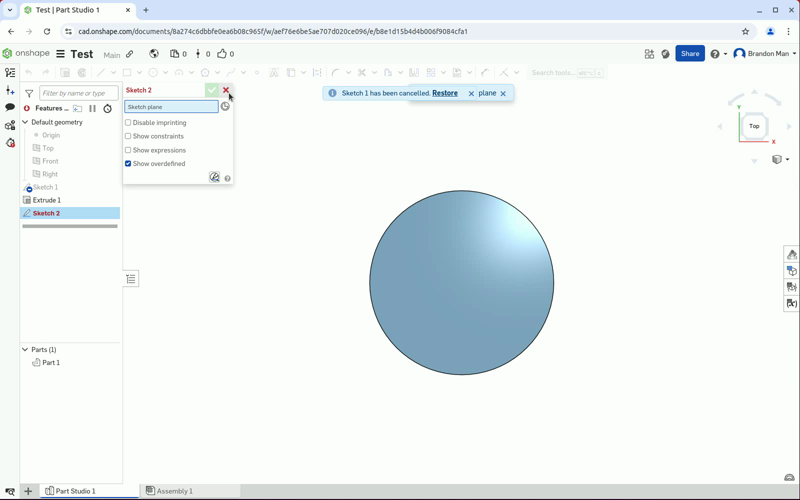
mouse_move(73, 150)
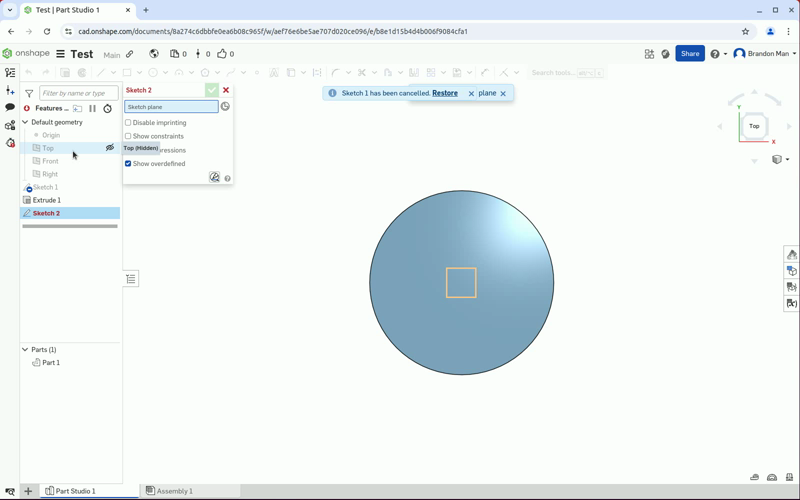
click(73, 150)
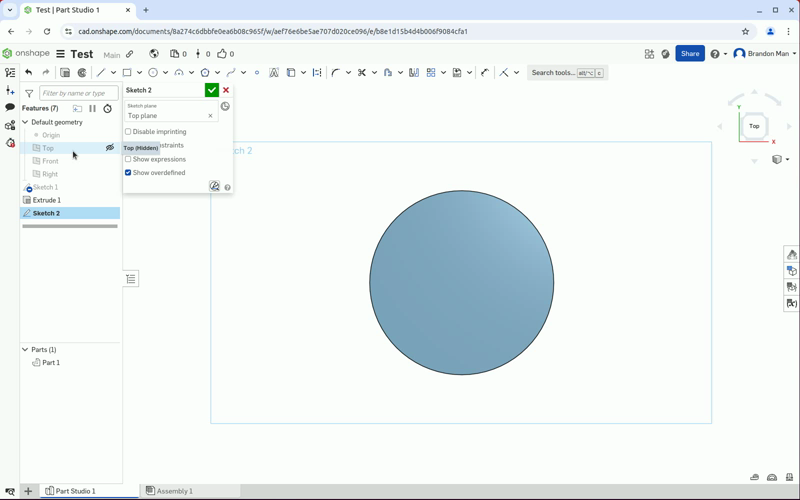
mouse_move(73, 352)
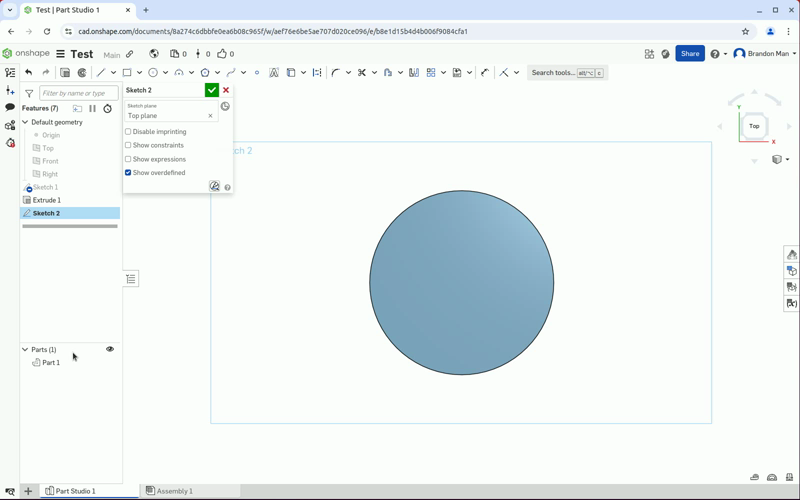
key(y)
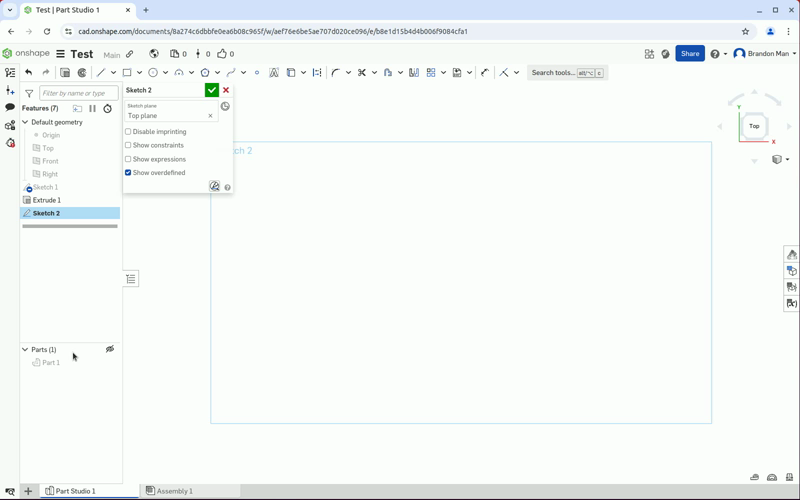
key(c)
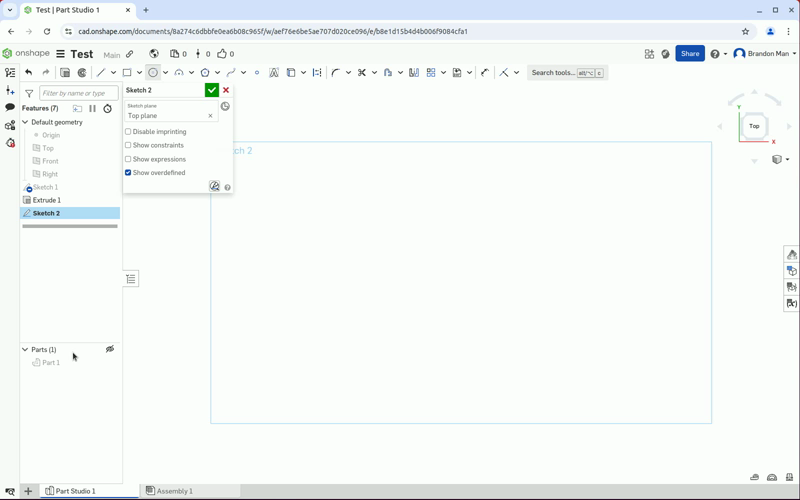
key_down(shift)
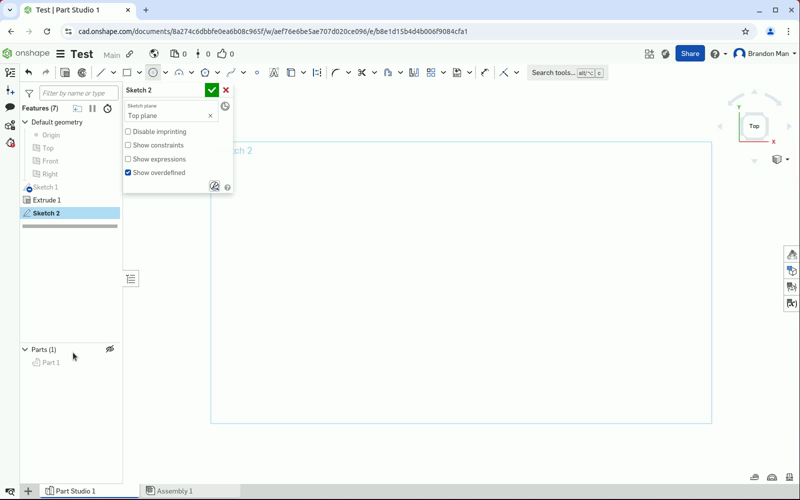
mouse_move(461, 282)
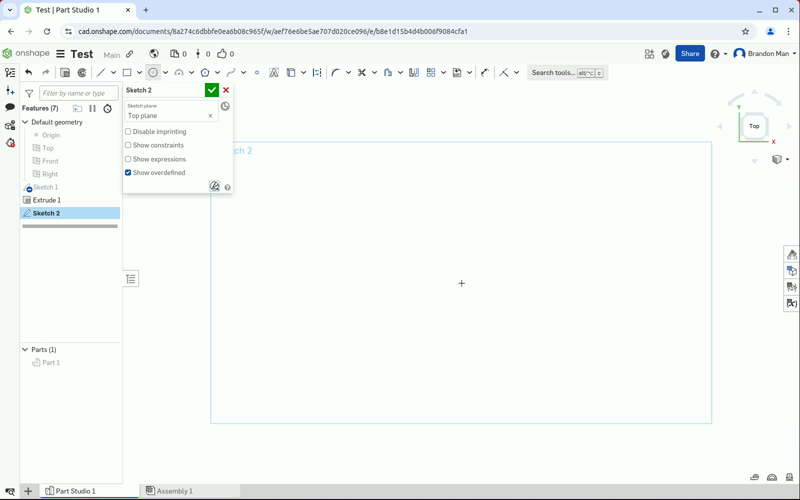
click(461, 282)
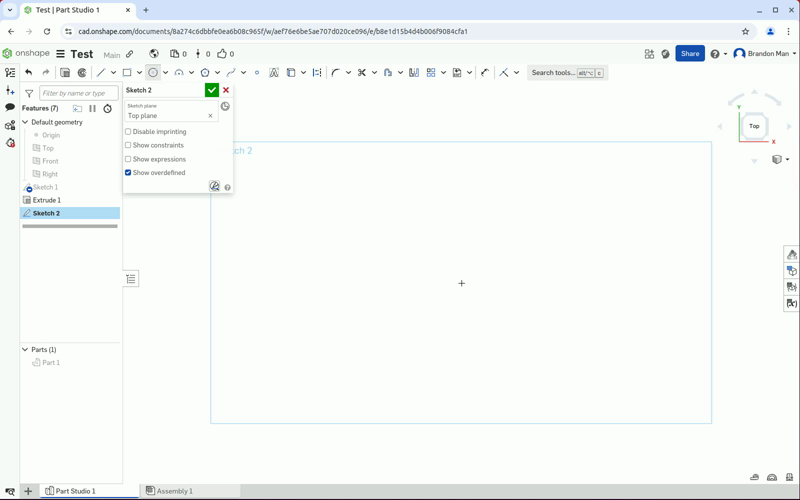
key_up(shift)
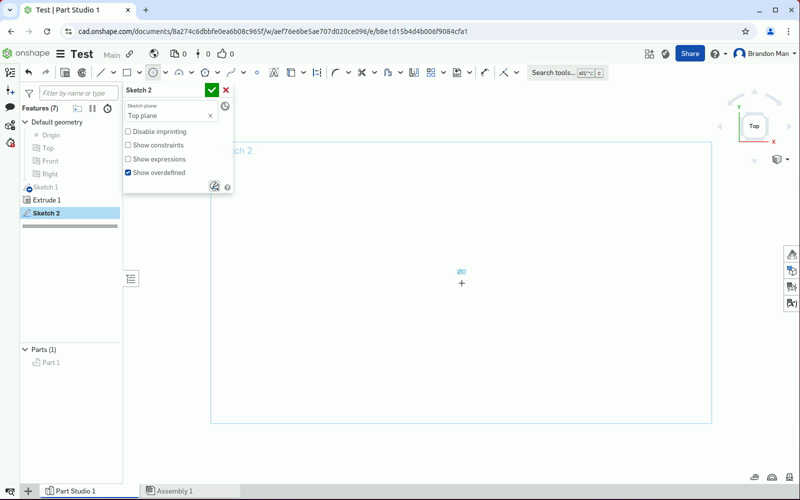
mouse_move(553, 282)
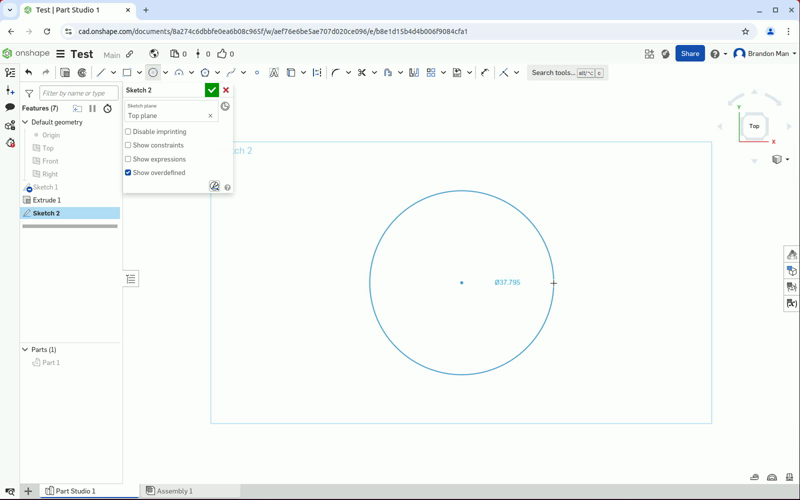
click(553, 282)
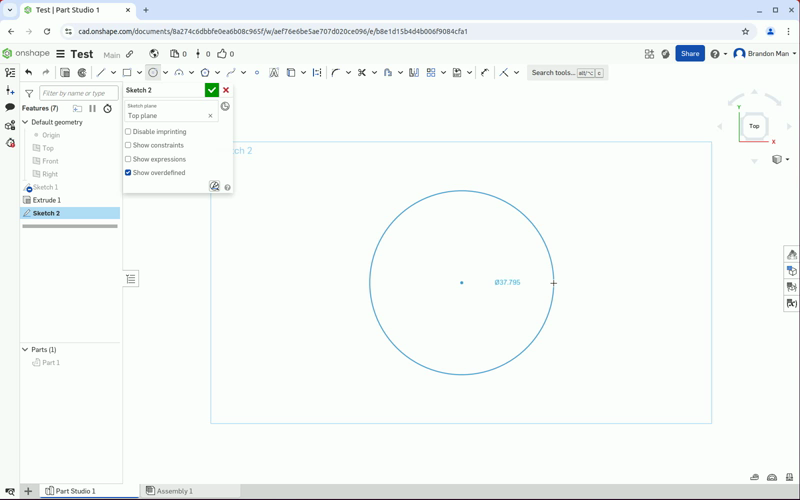
key(esc)
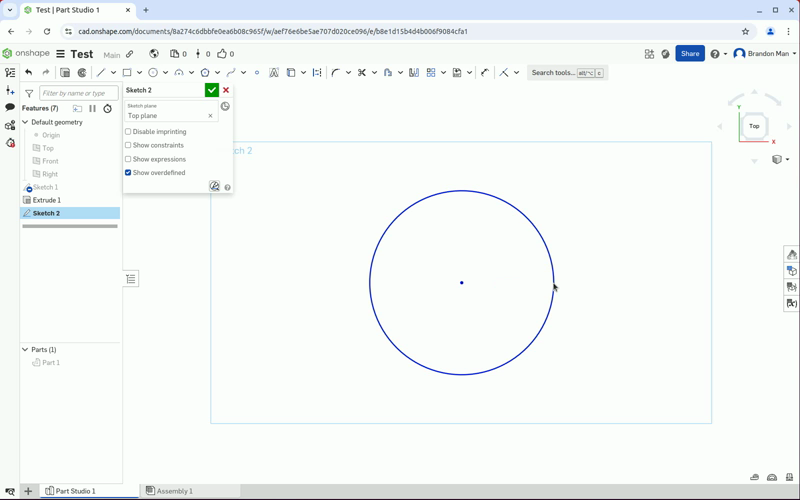
mouse_move(503, 277)
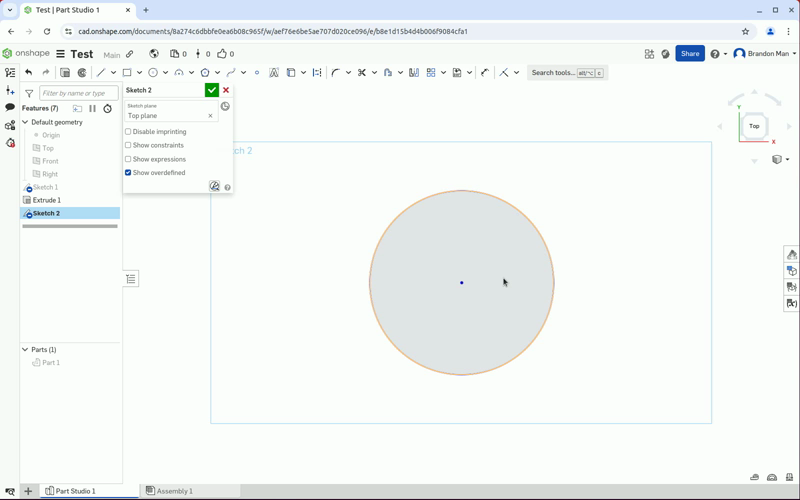
click(503, 277)
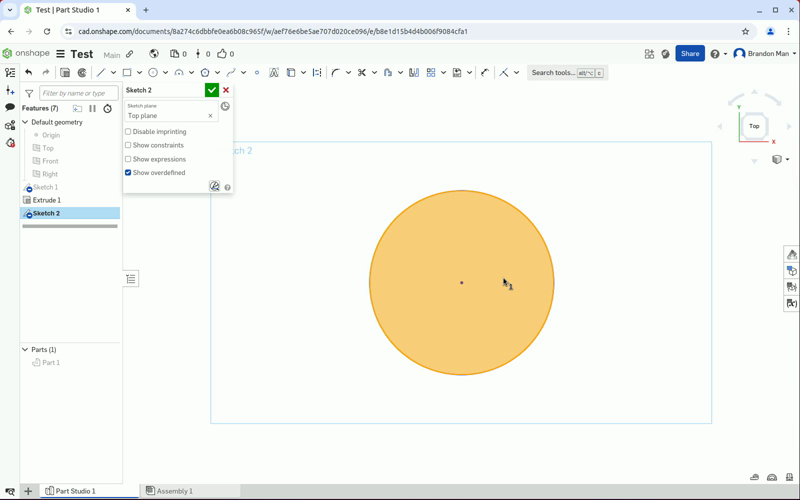
mouse_move(73, 352)
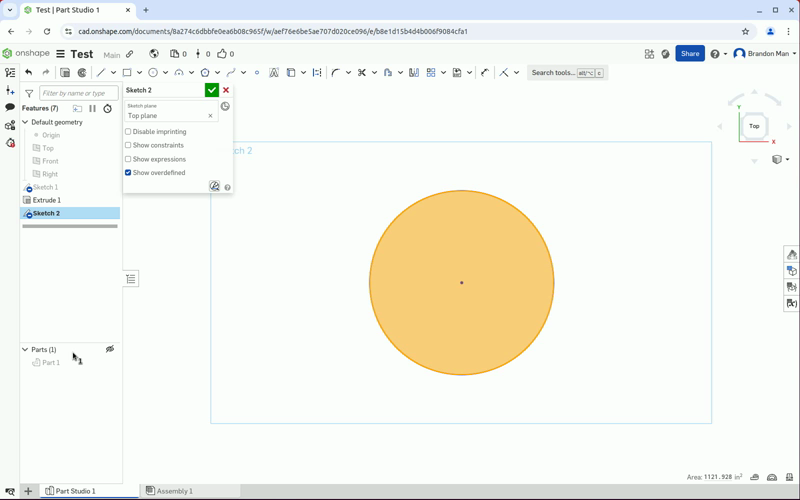
key(shift+y)
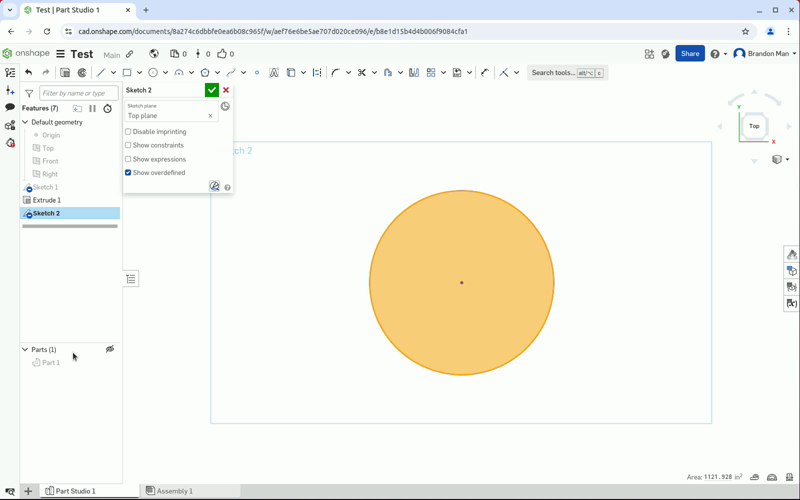
key(shift+e)
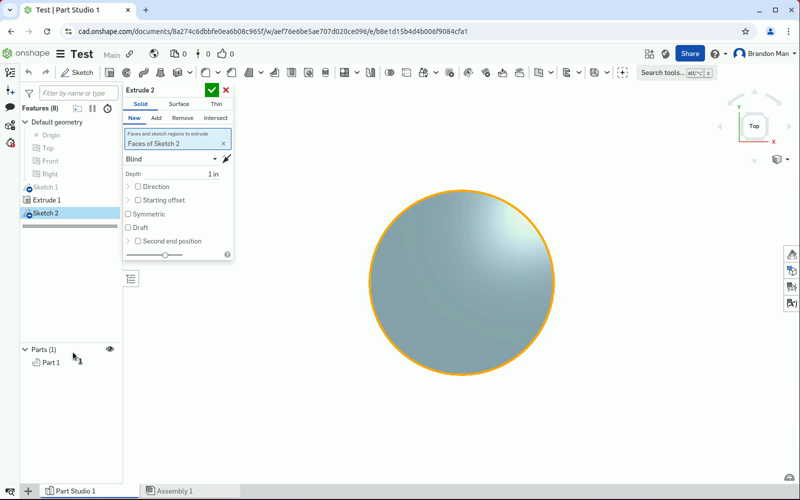
mouse_move(143, 106)
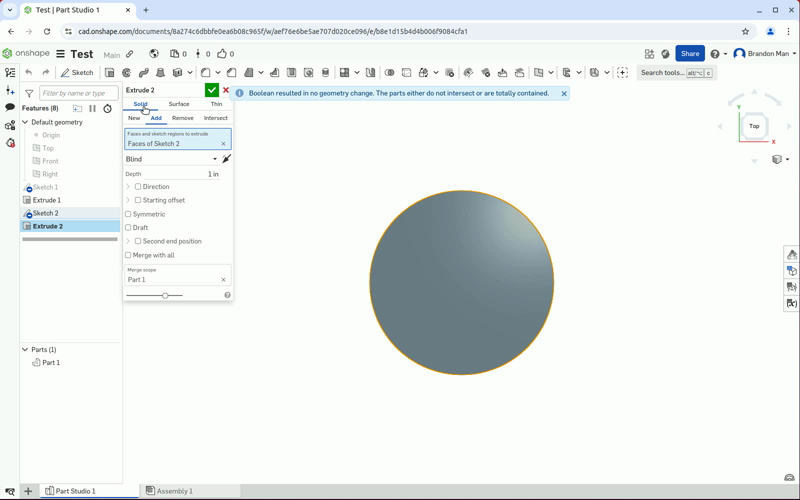
click(143, 106)
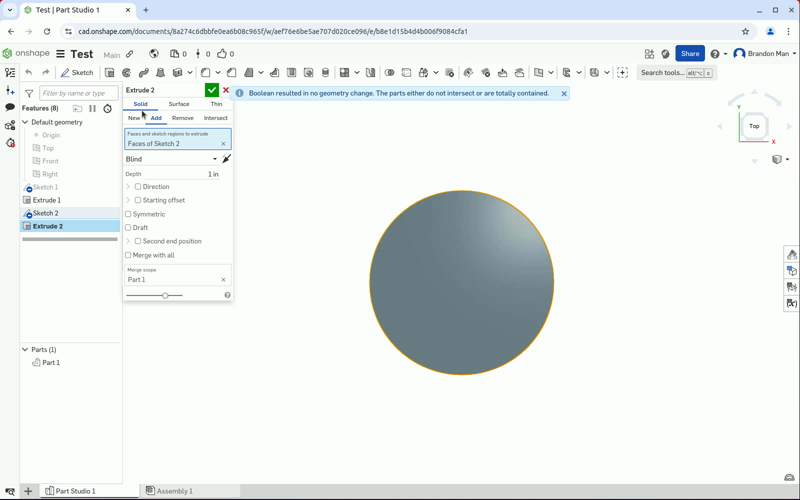
mouse_move(137, 120)
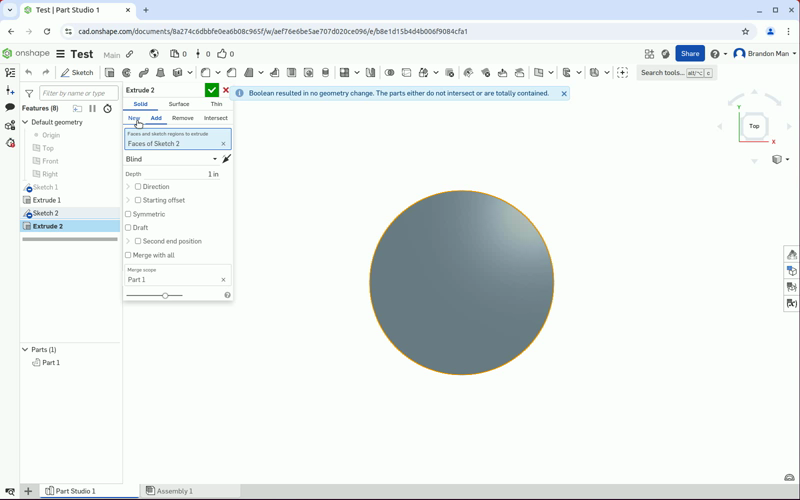
click(137, 120)
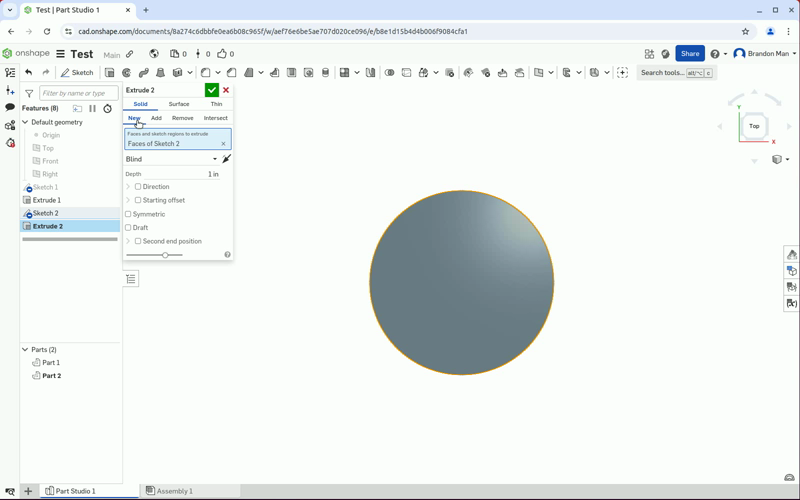
key(tab, 4)
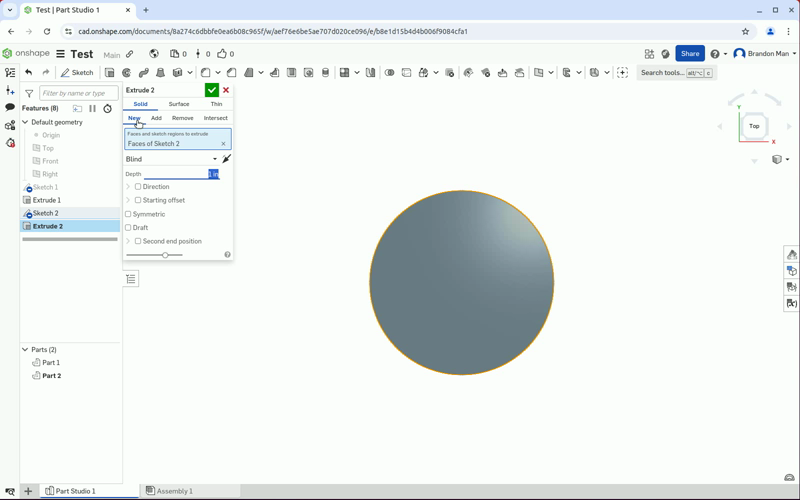
text(23.108)
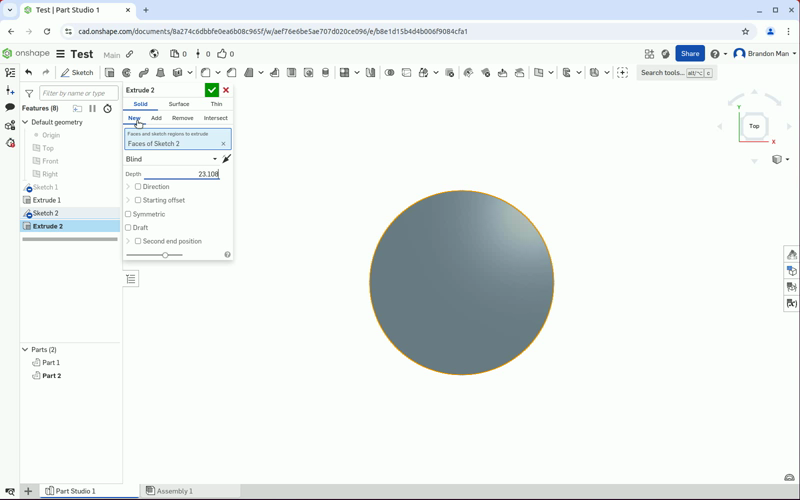
key(enter)
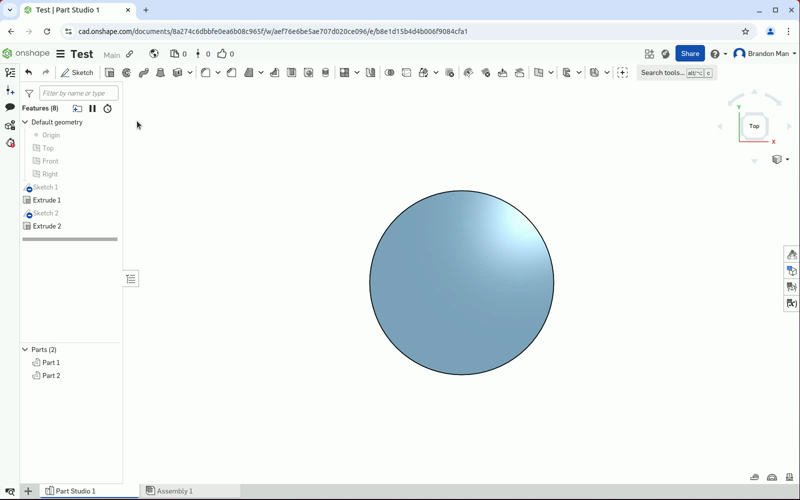
key(shift+h)
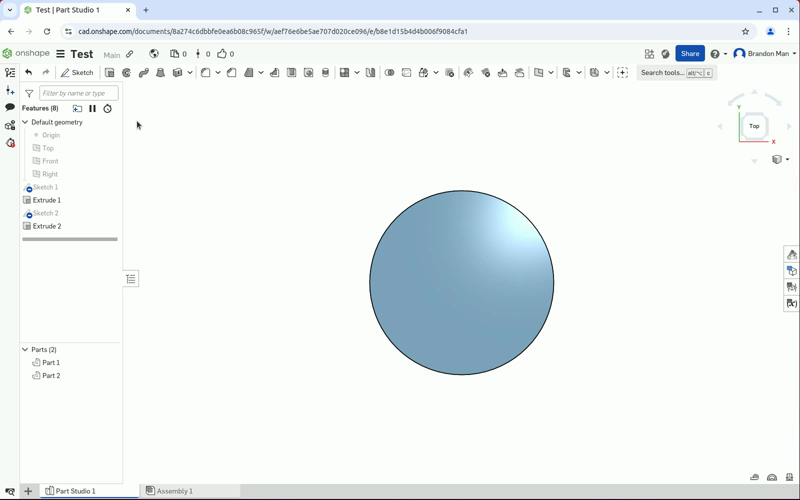
key(shift+h)
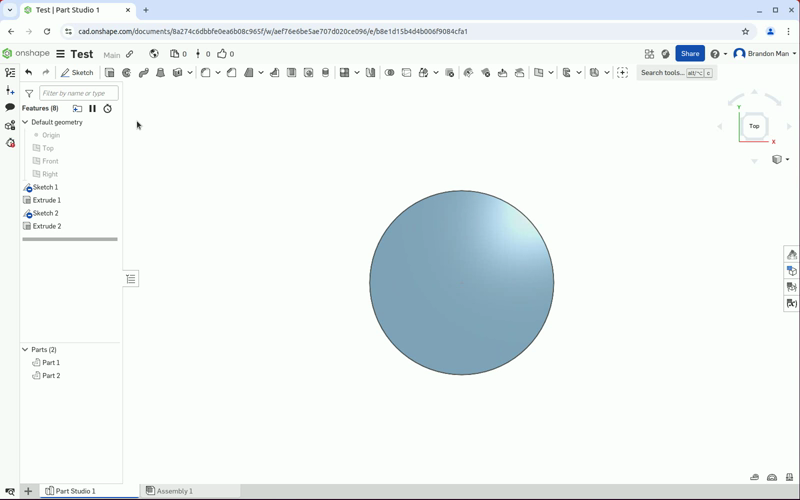
key(shift+7)
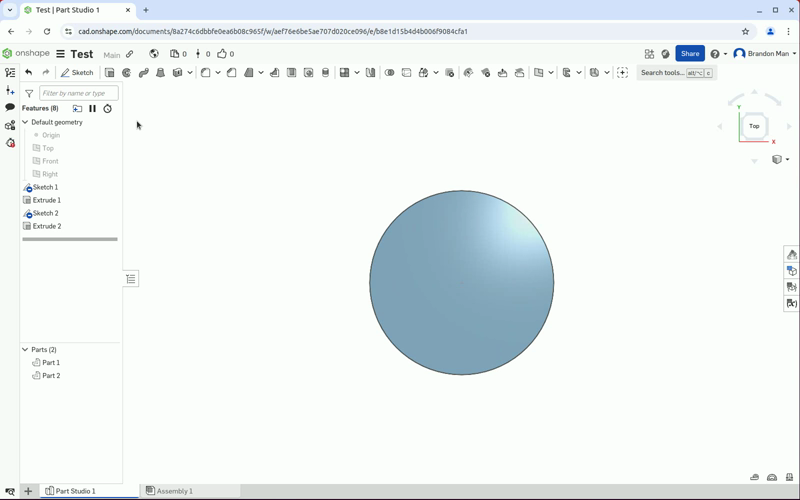
key(up, 3)
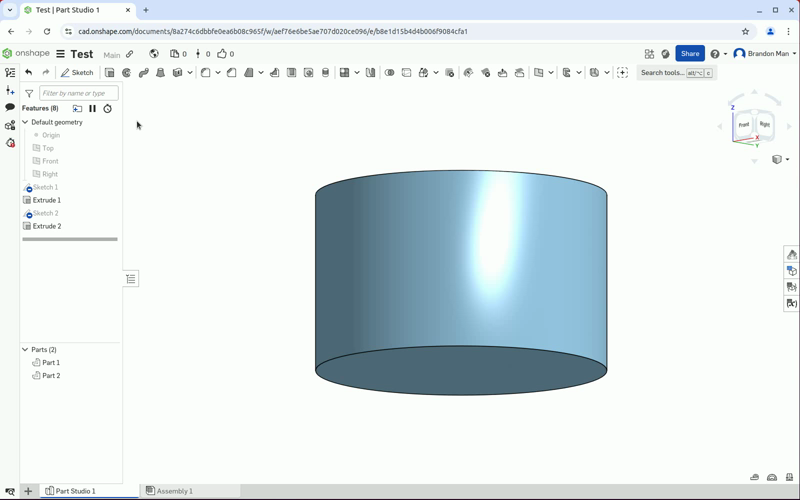
key(left, 3)
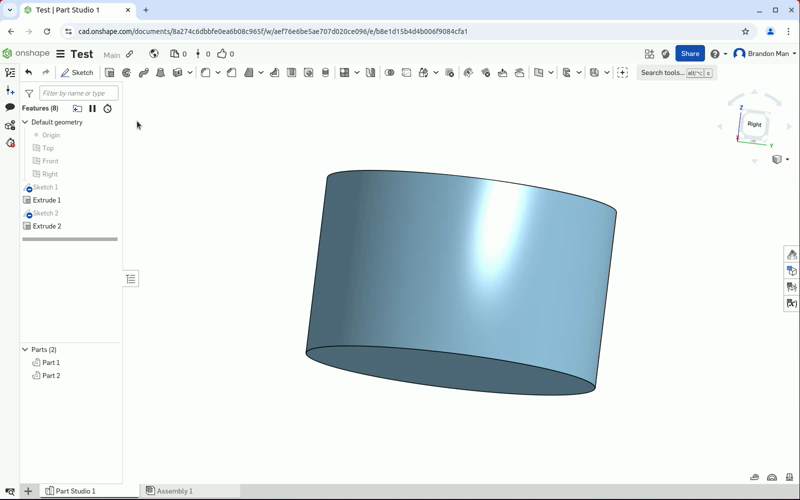
key(right, 3)
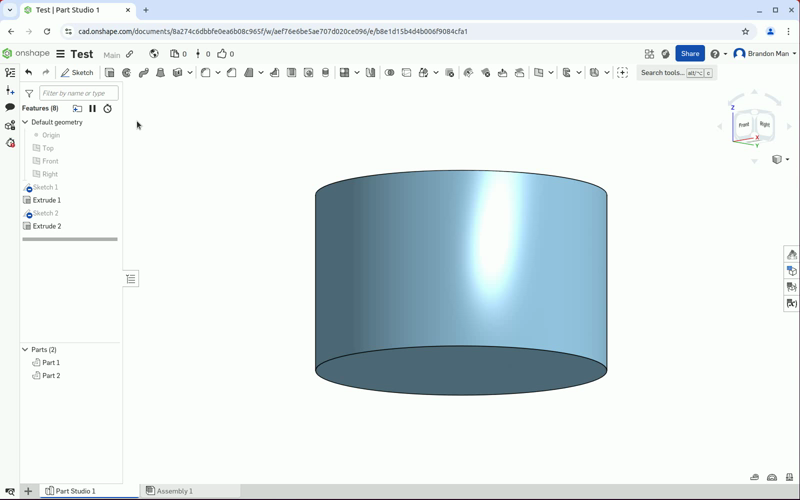
key(down, 3)
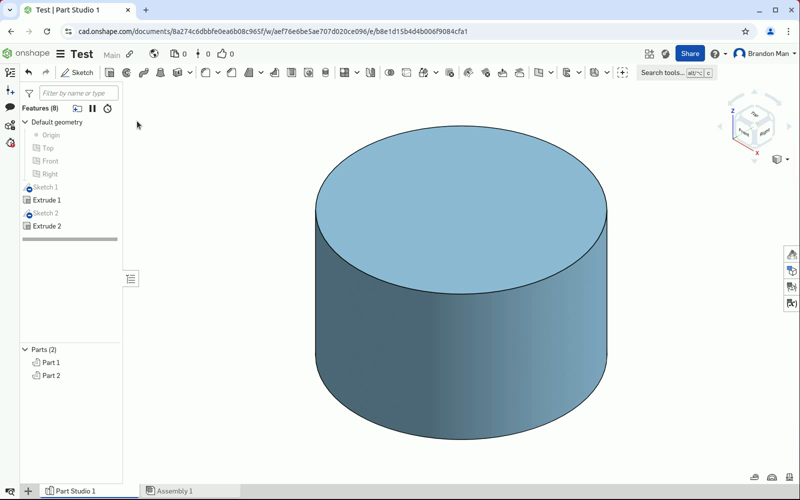
mouse_move(73, 189)
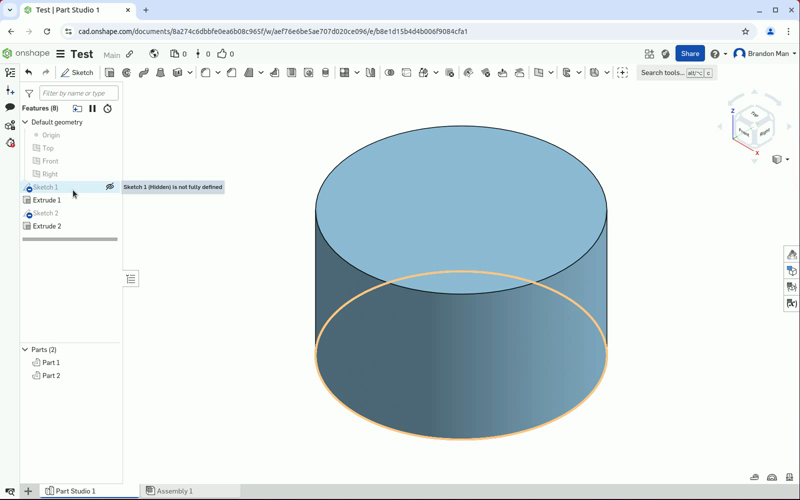
click(73, 189)